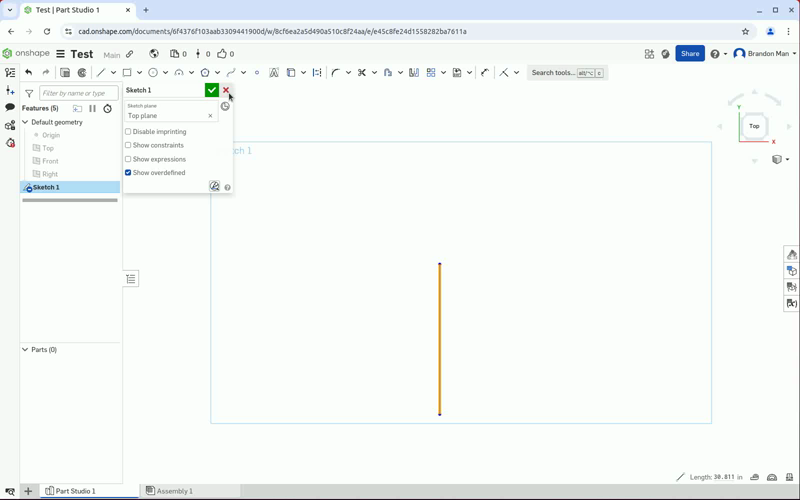
key(shift+h)
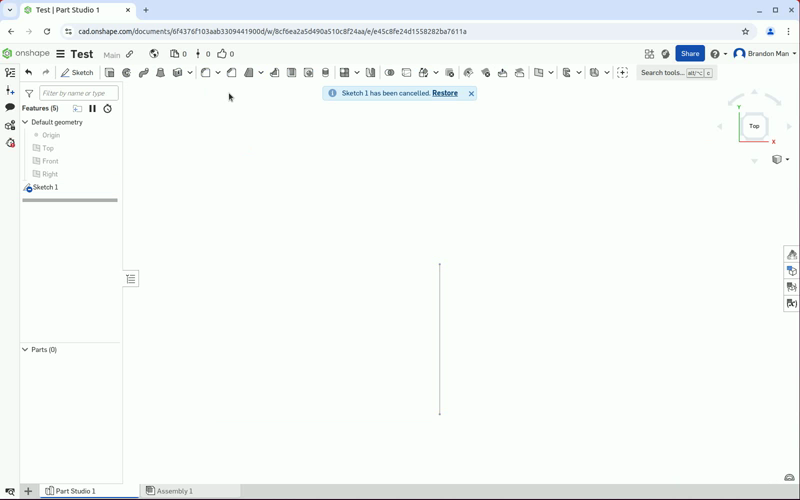
key(shift+s)
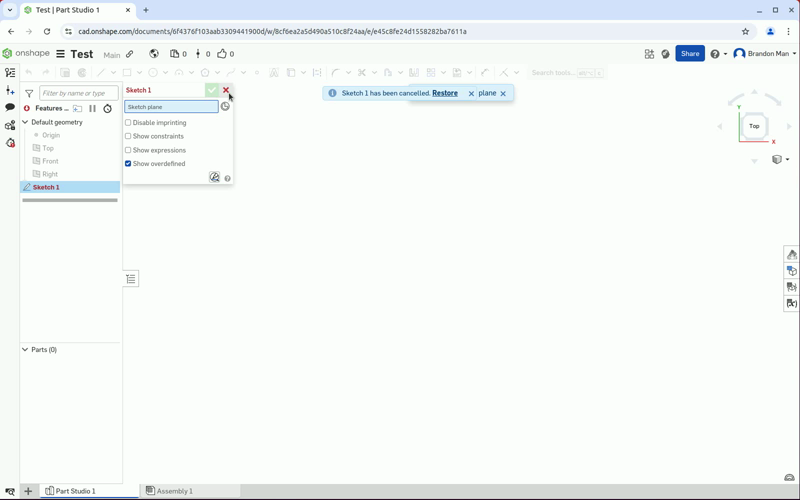
mouse_move(73, 150)
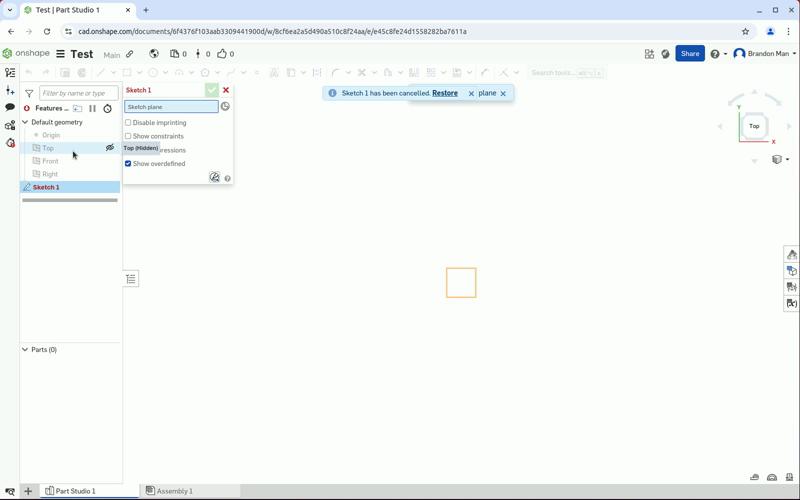
click(73, 150)
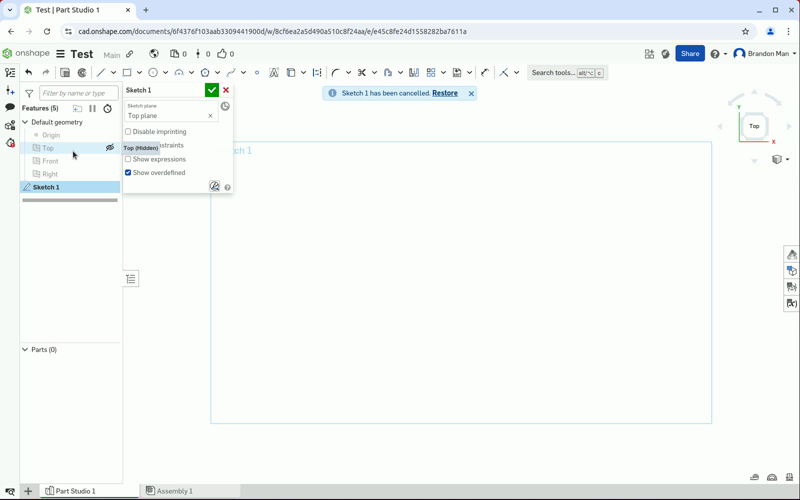
mouse_move(73, 352)
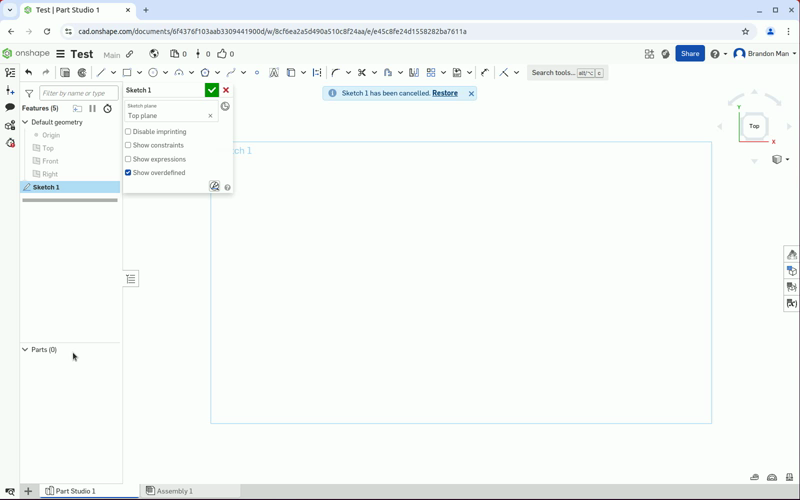
key(y)
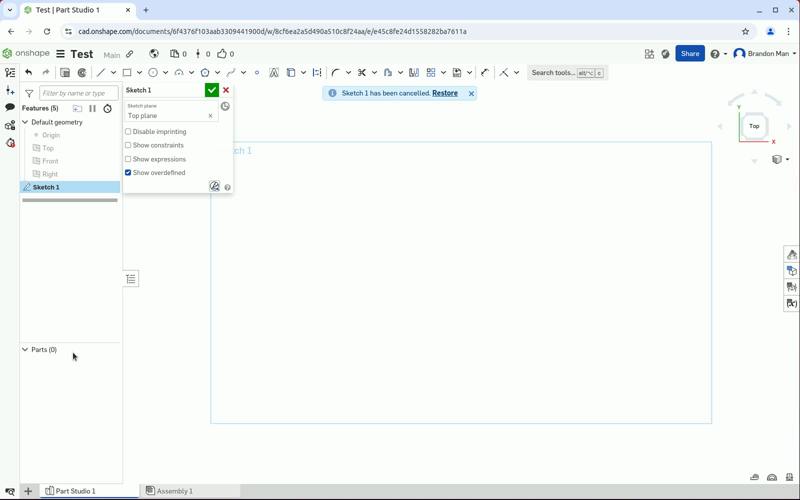
key(c)
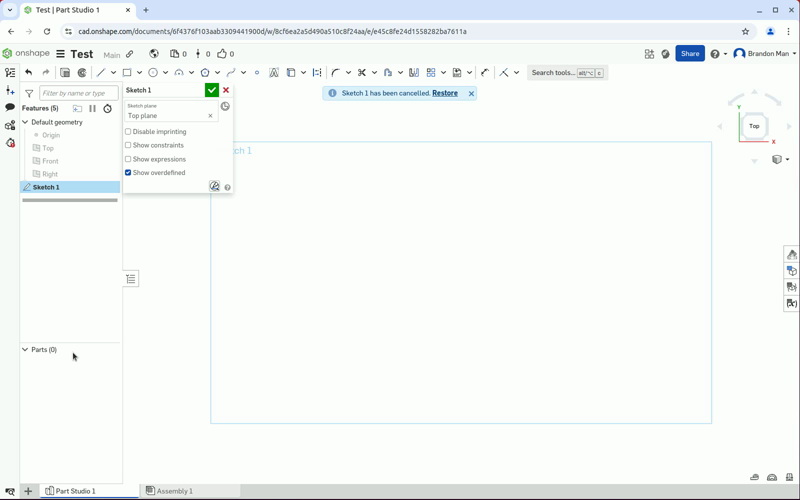
key_down(shift)
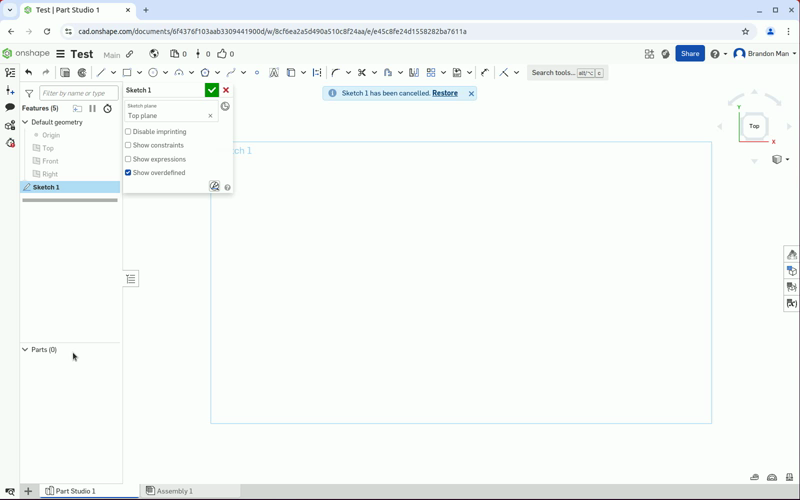
mouse_move(461, 282)
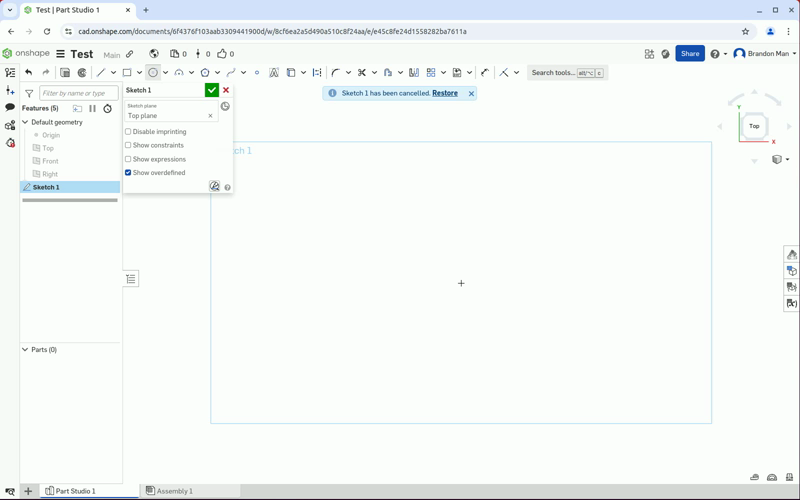
click(461, 282)
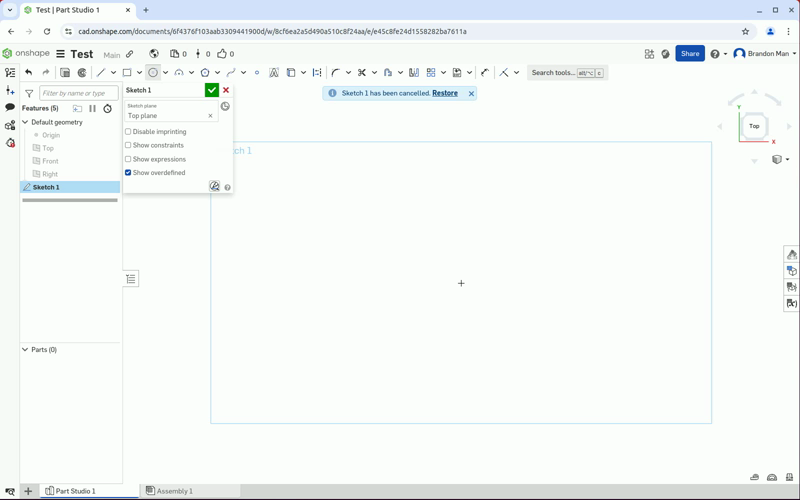
key_up(shift)
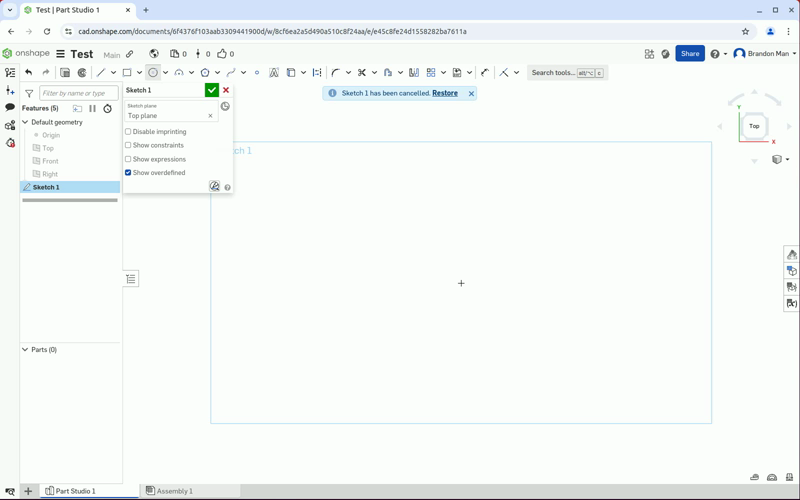
mouse_move(492, 282)
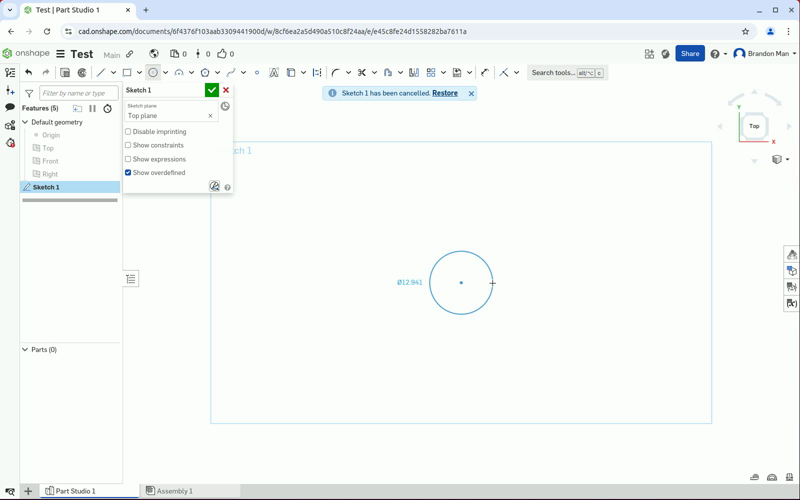
click(492, 282)
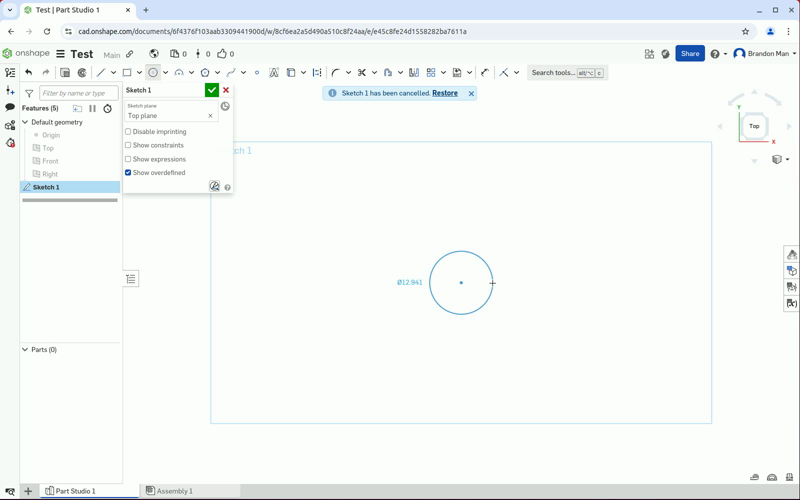
key(esc)
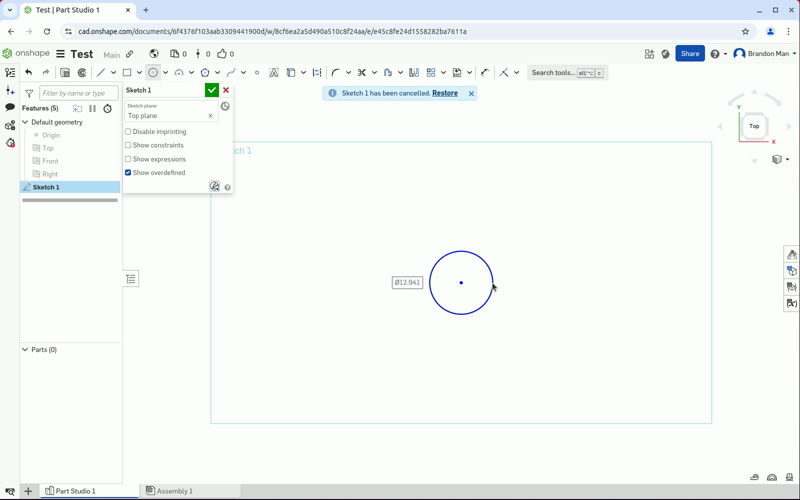
mouse_move(476, 288)
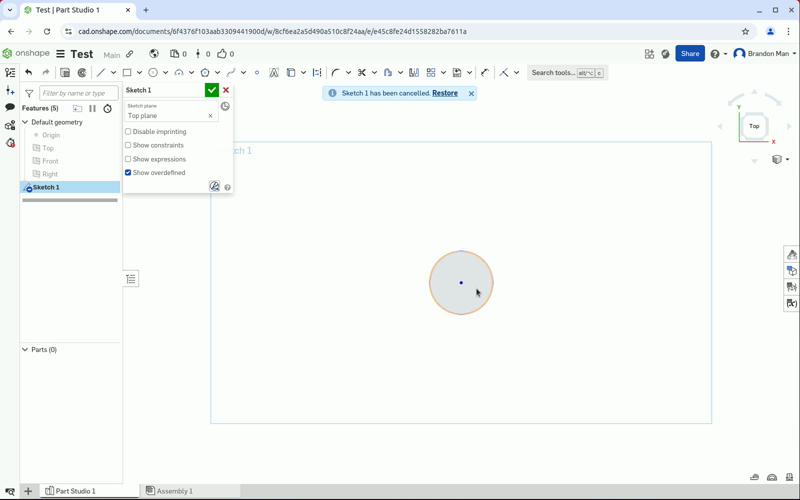
click(476, 288)
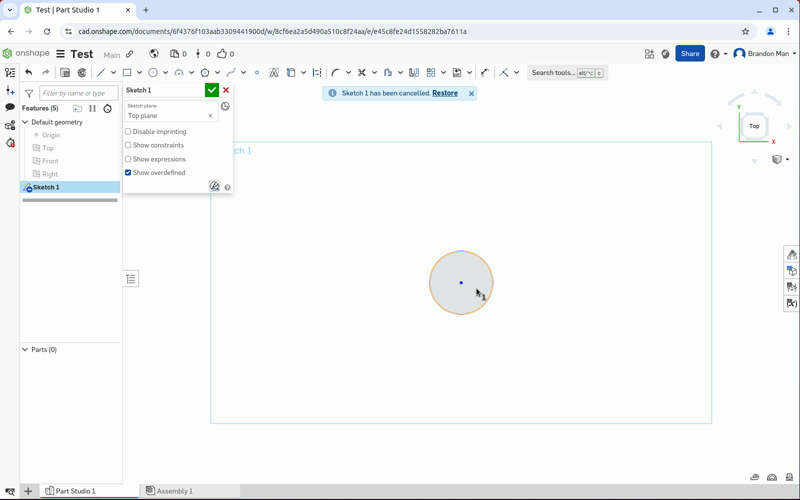
mouse_move(73, 352)
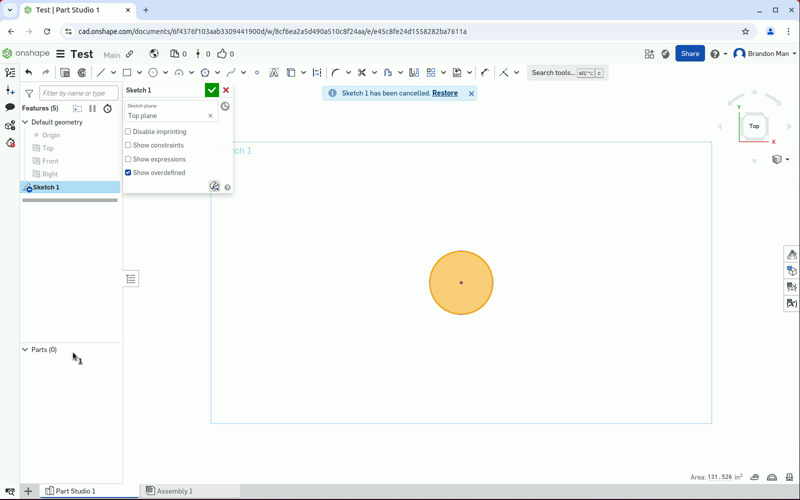
key(shift+y)
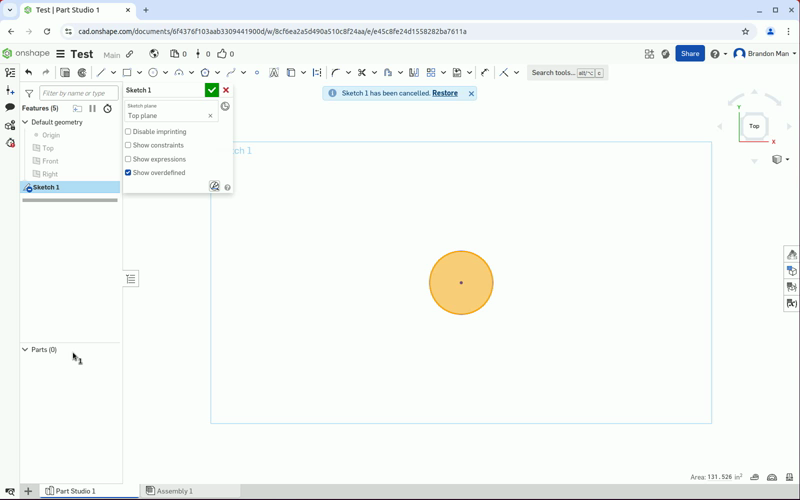
key(shift+e)
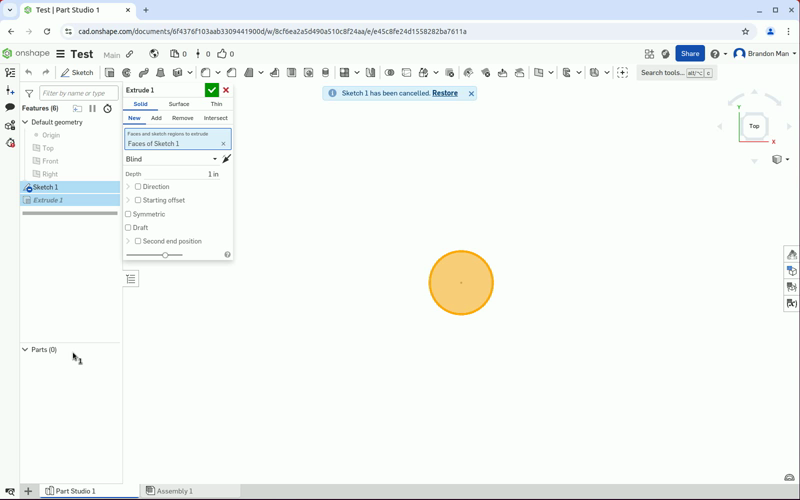
mouse_move(143, 106)
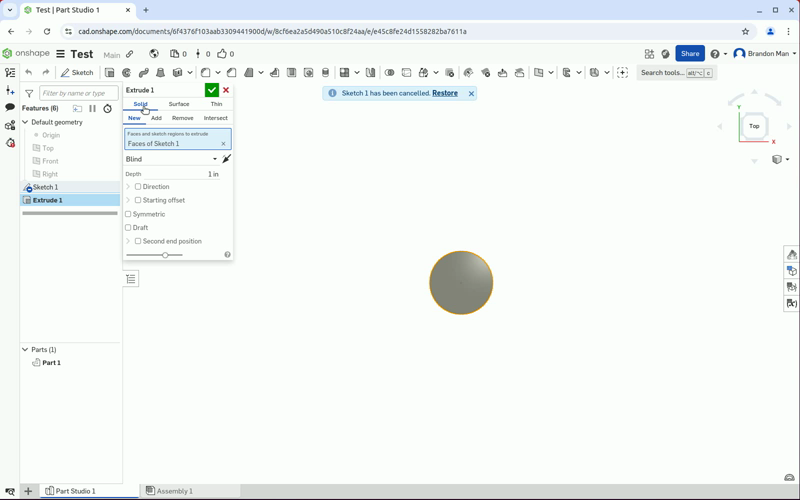
click(143, 106)
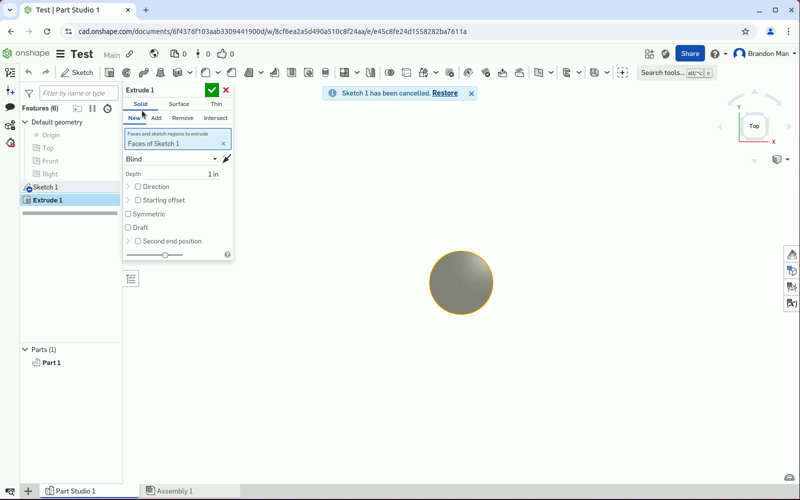
mouse_move(137, 120)
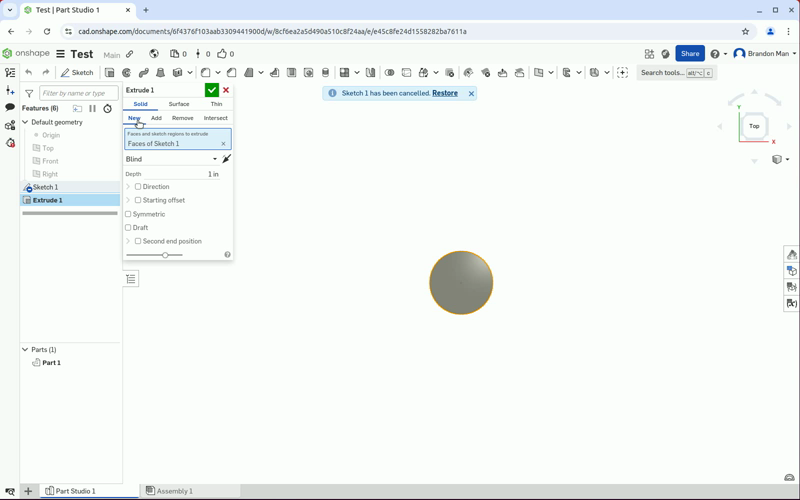
click(137, 120)
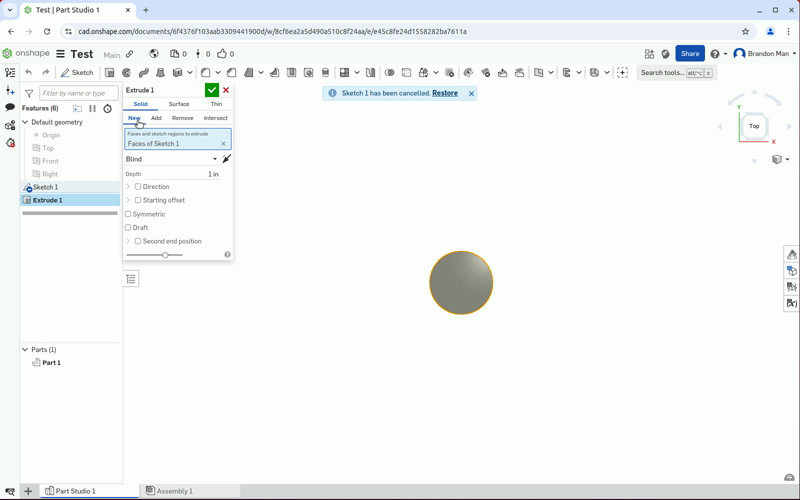
key(tab, 4)
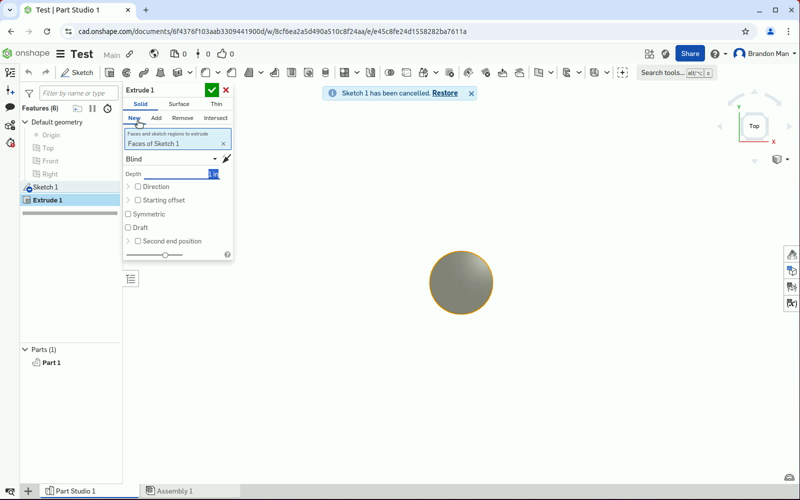
text(23.108)
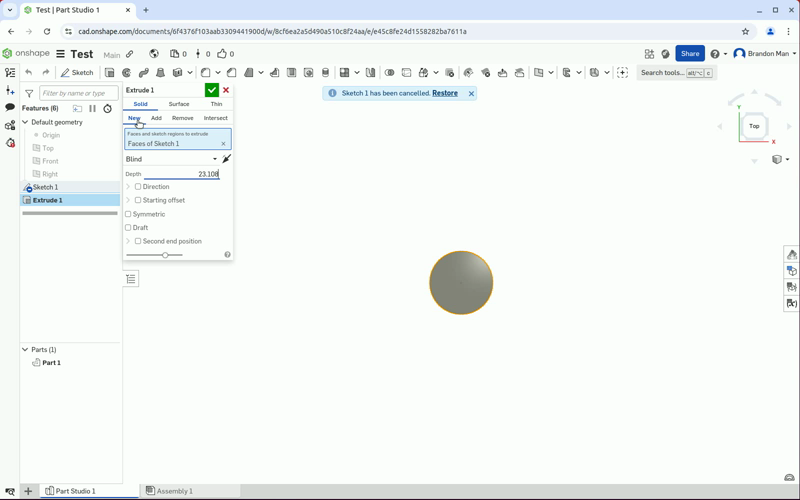
key(enter)
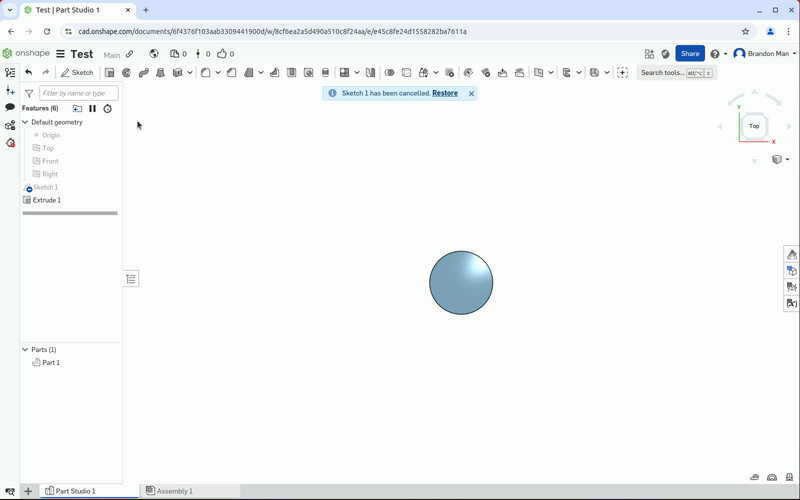
key(shift+h)
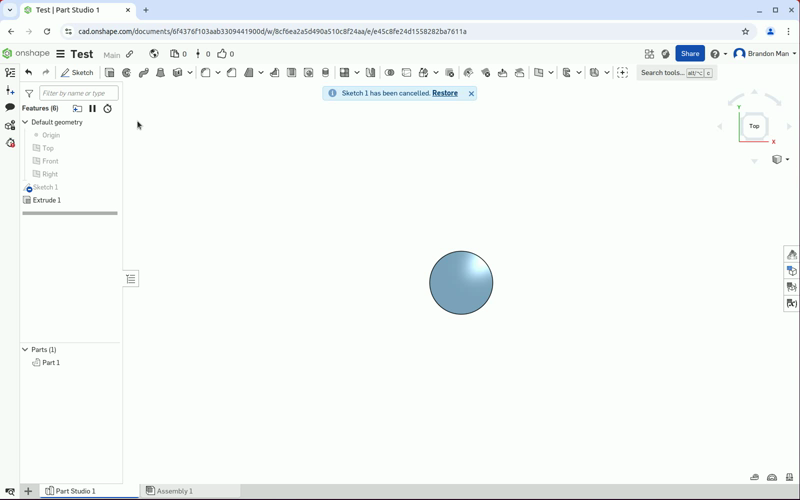
key(shift+h)
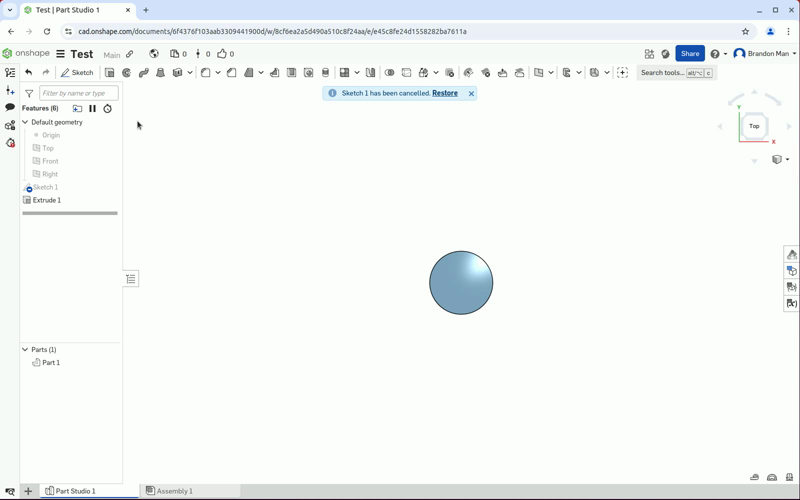
mouse_move(73, 189)
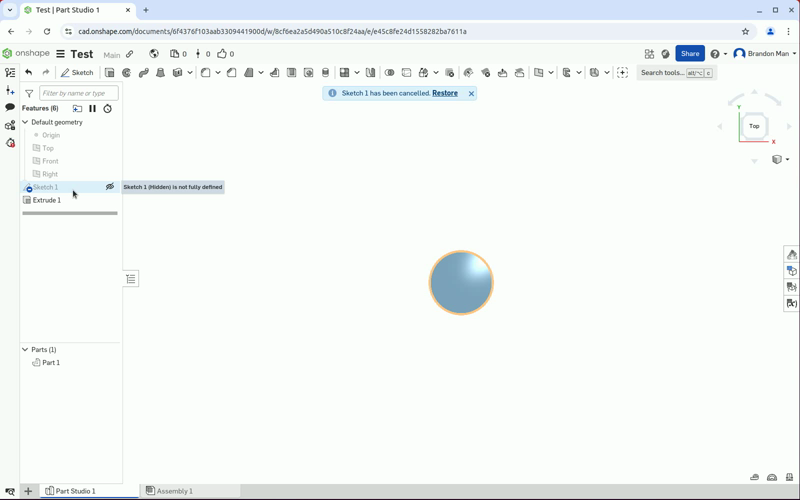
click(73, 189)
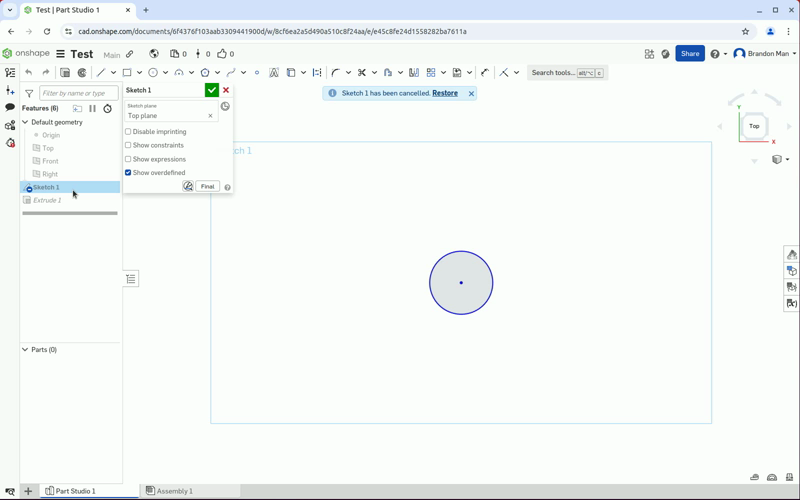
mouse_move(229, 92)
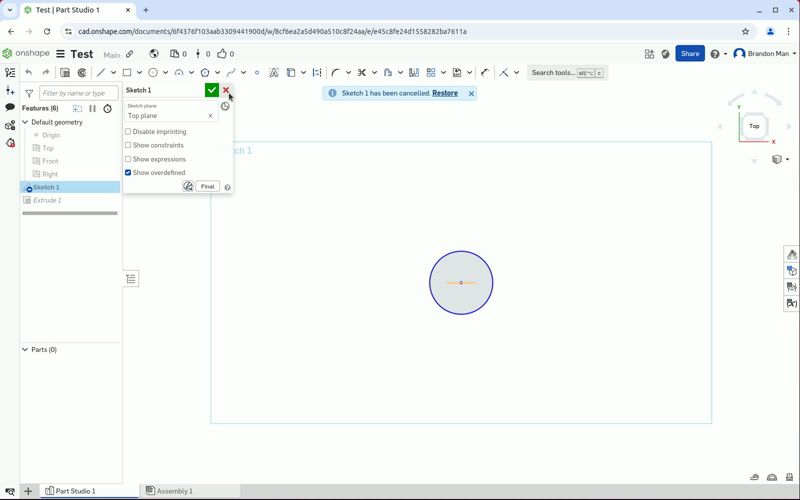
click(229, 92)
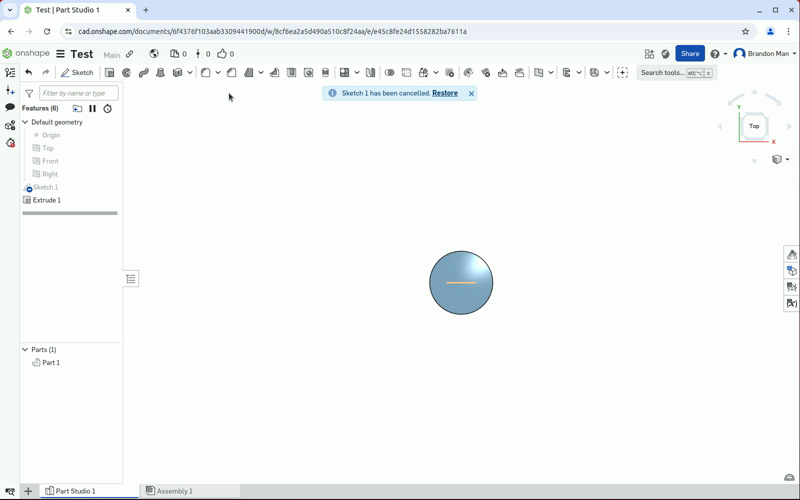
mouse_move(541, 75)
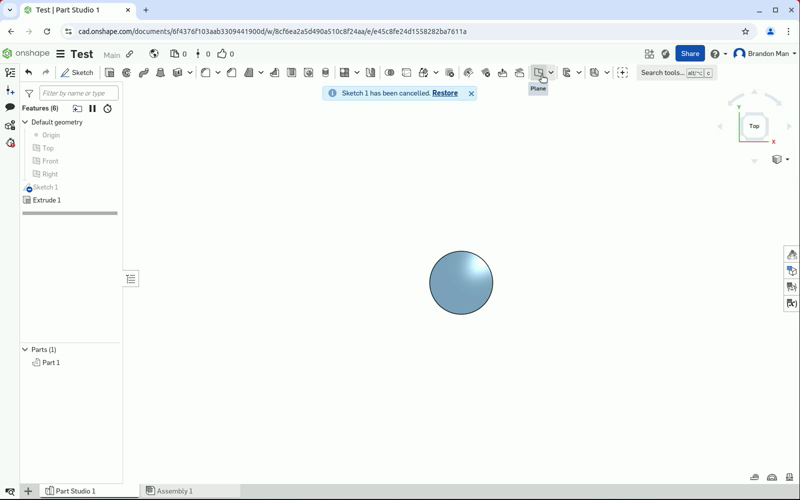
click(541, 75)
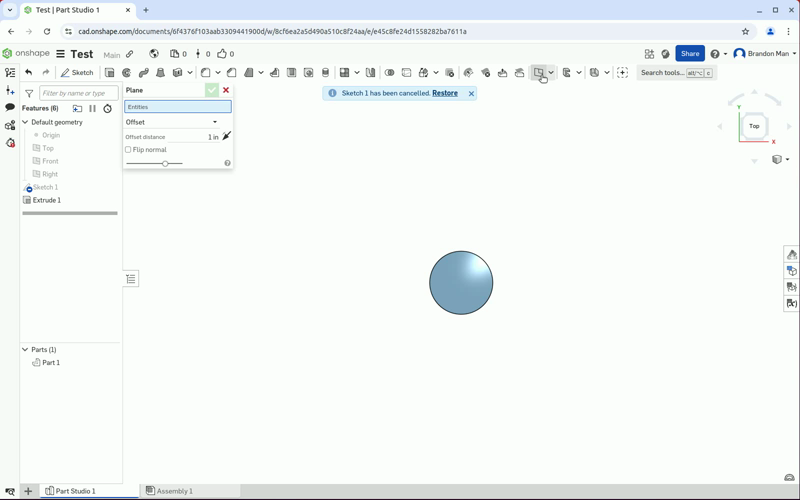
mouse_move(73, 150)
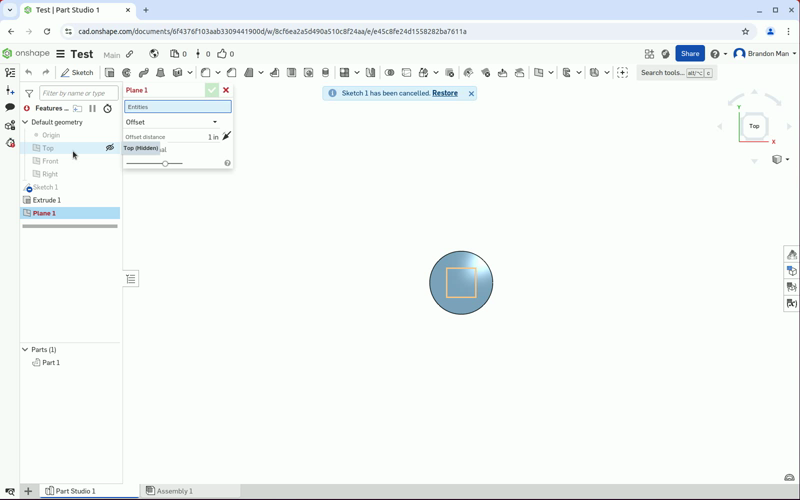
click(73, 150)
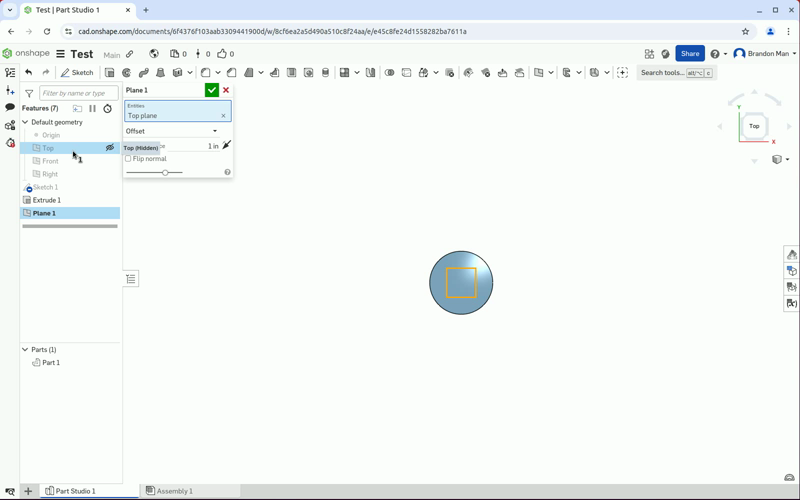
key(tab, 2)
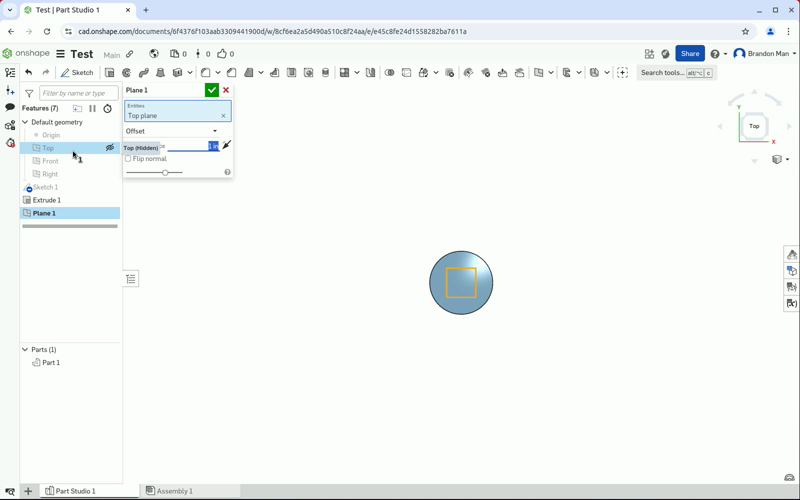
text(23.108)
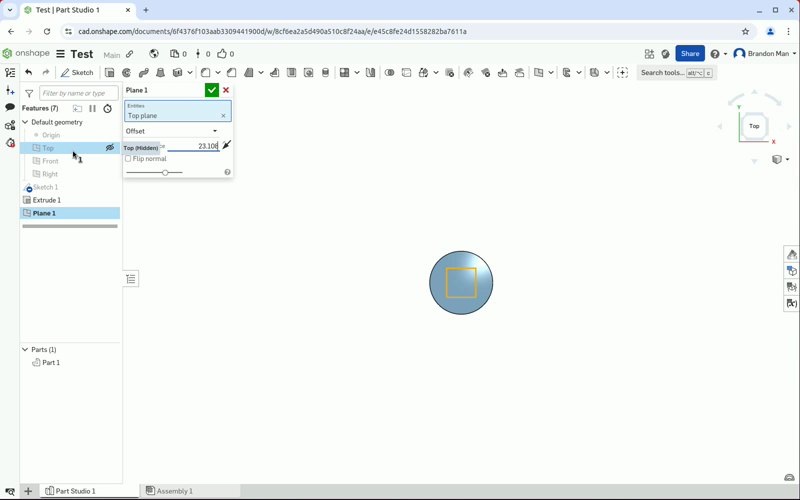
key(enter, 2)
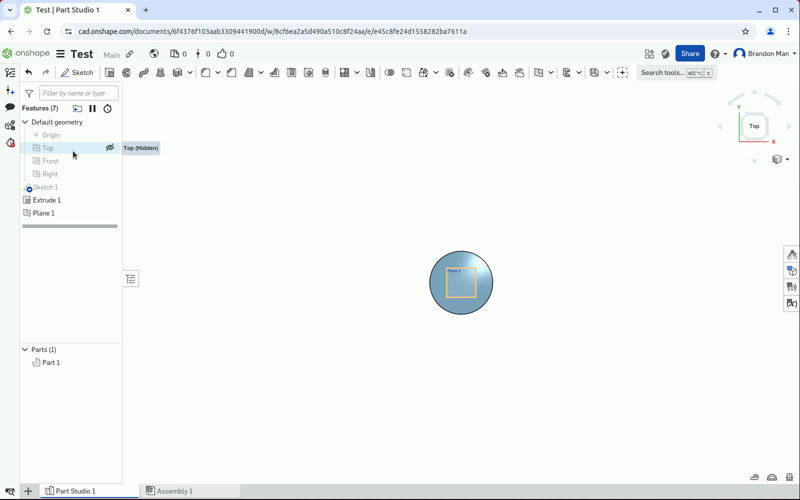
key(shift+s)
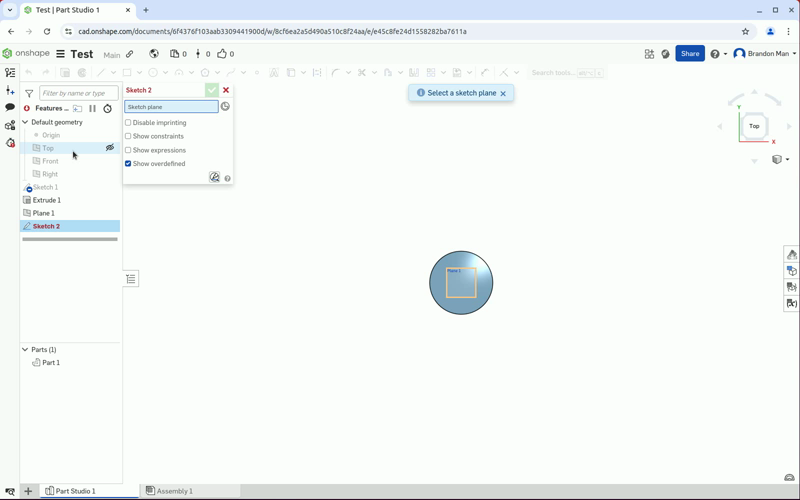
mouse_move(73, 215)
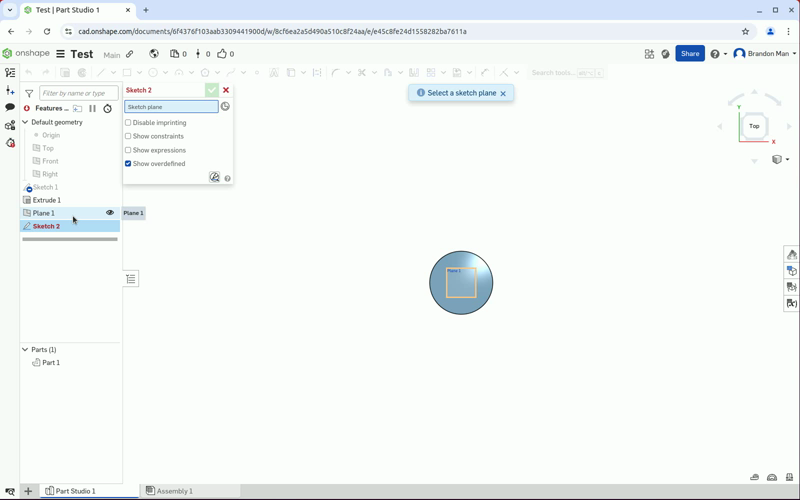
click(73, 215)
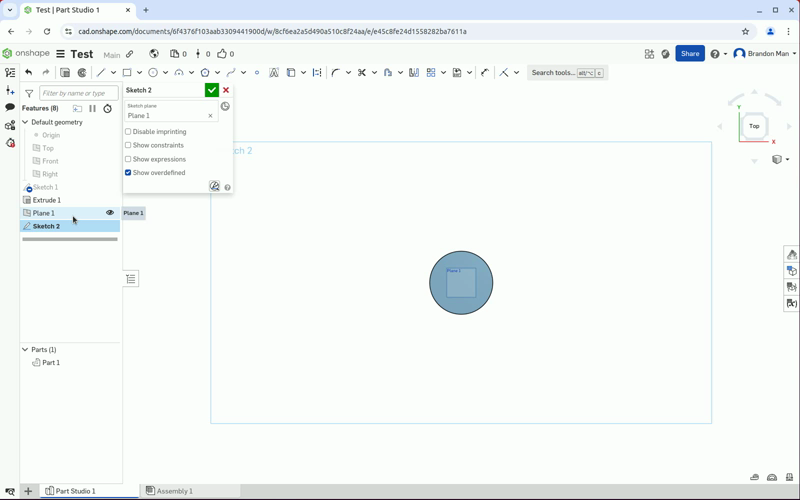
mouse_move(73, 352)
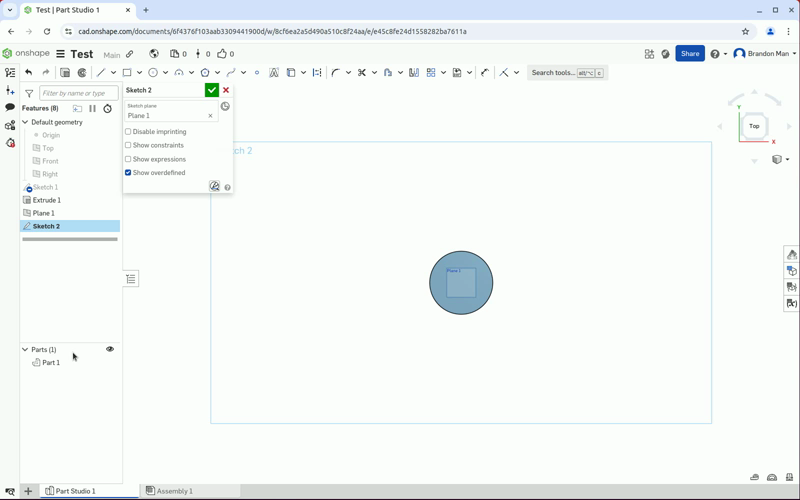
key(y)
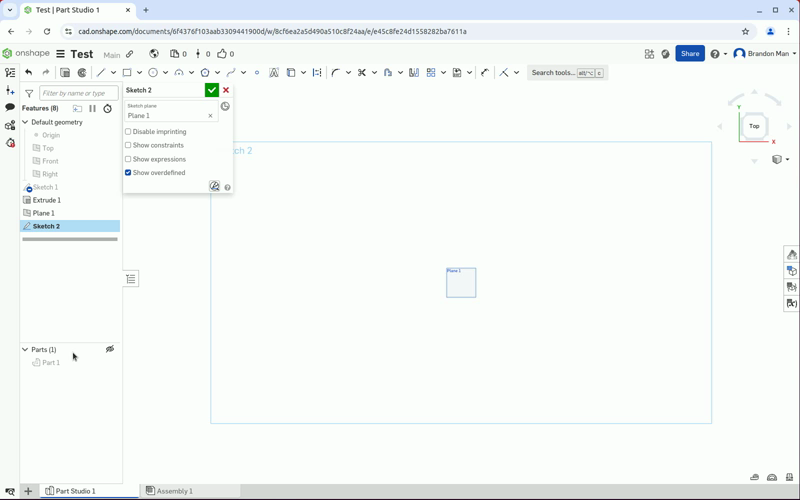
key(c)
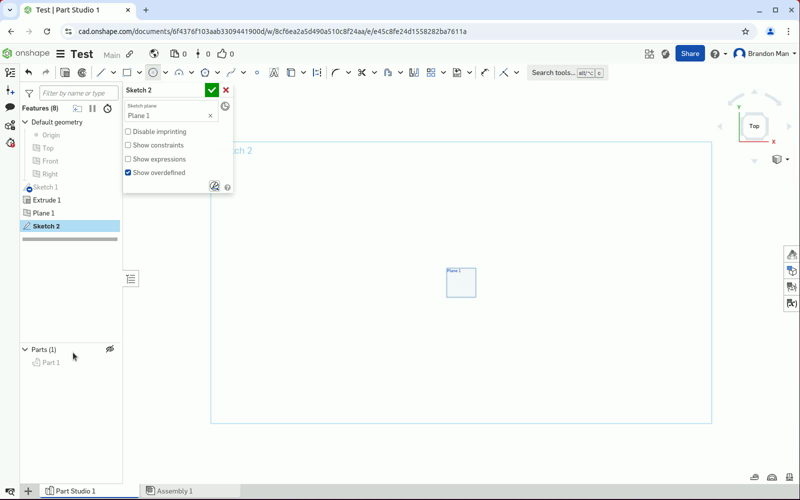
key_down(shift)
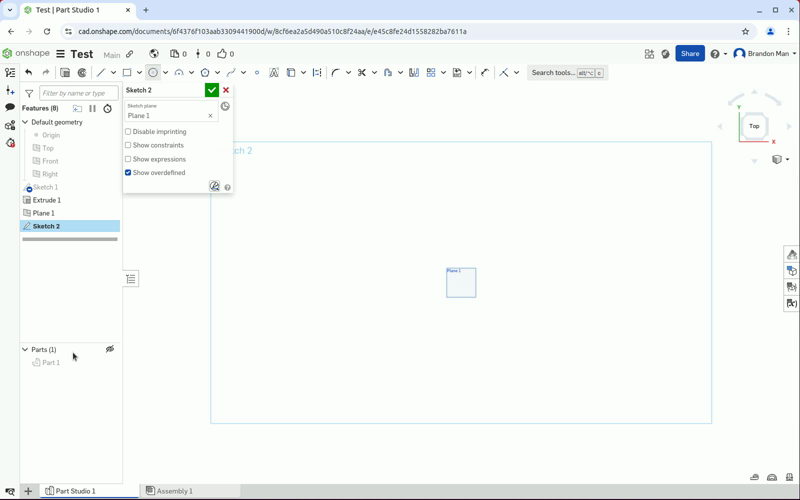
mouse_move(460, 282)
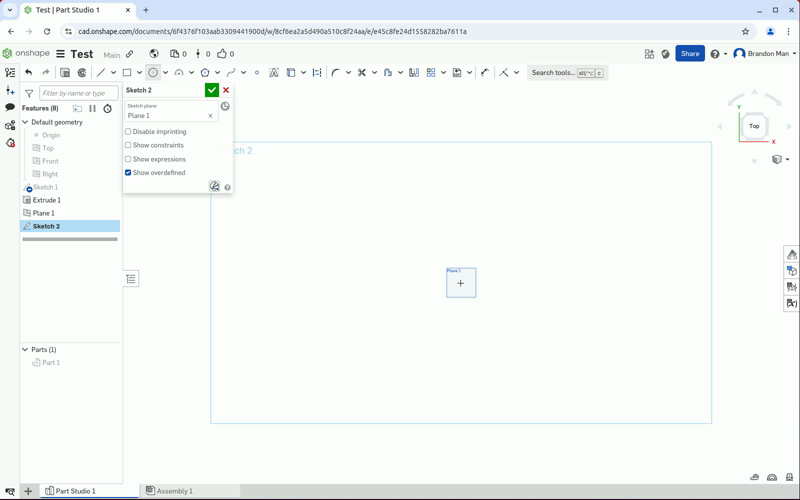
click(460, 282)
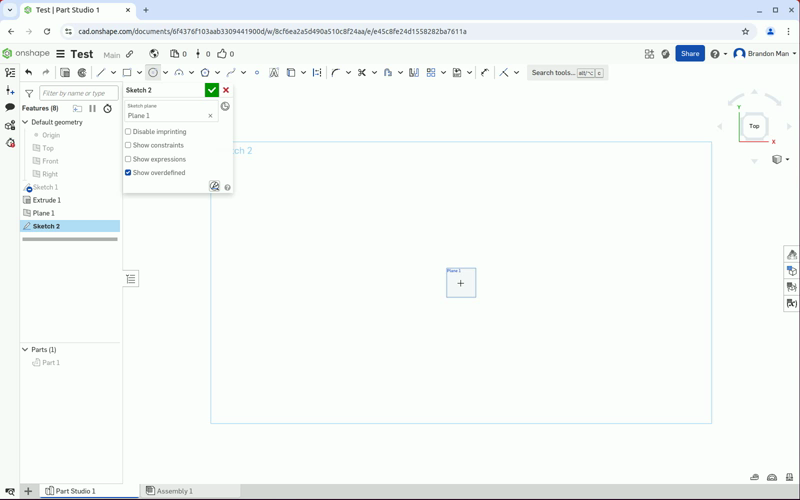
key_up(shift)
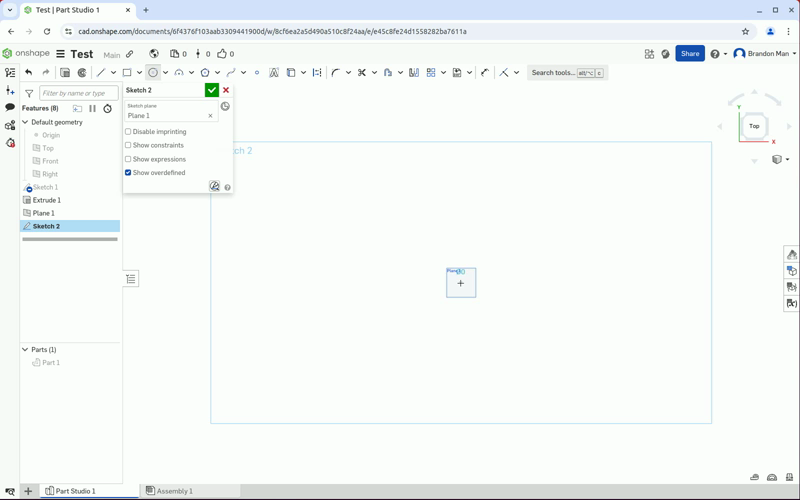
mouse_move(491, 282)
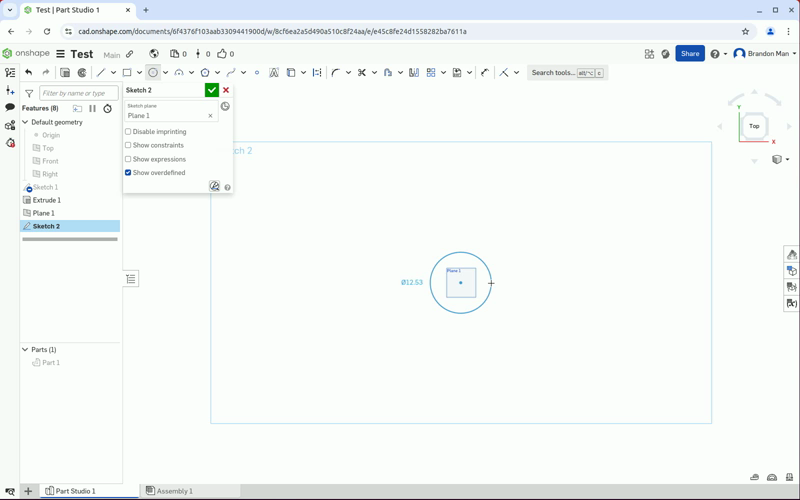
click(491, 282)
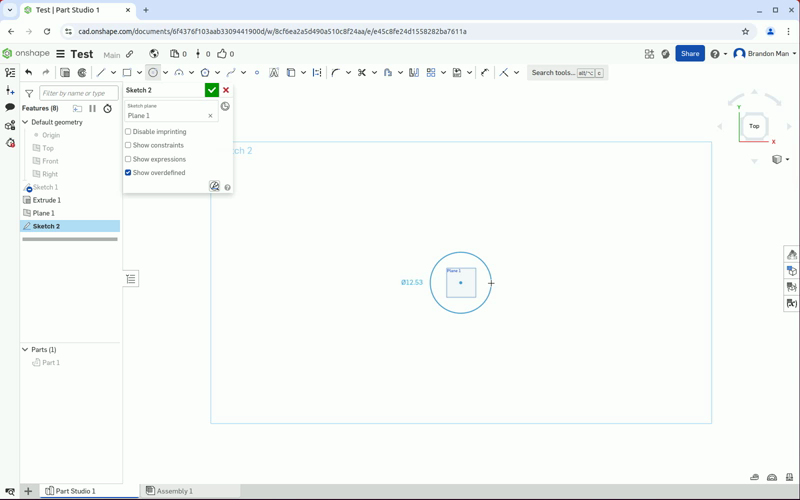
key(esc)
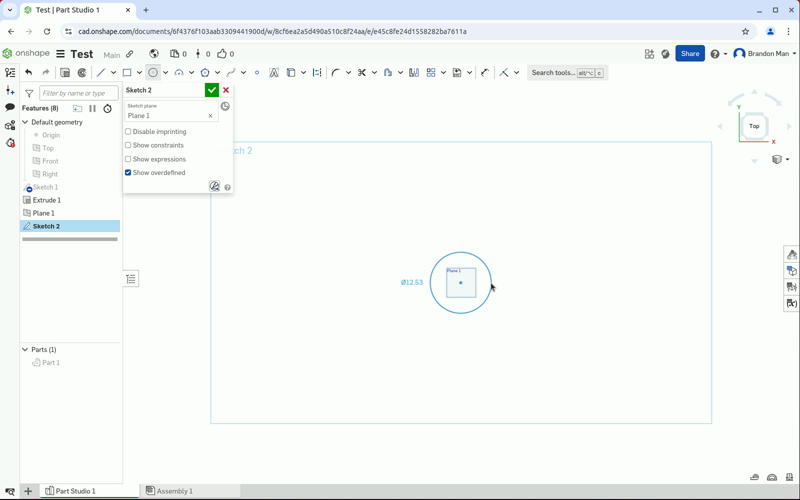
mouse_move(485, 271)
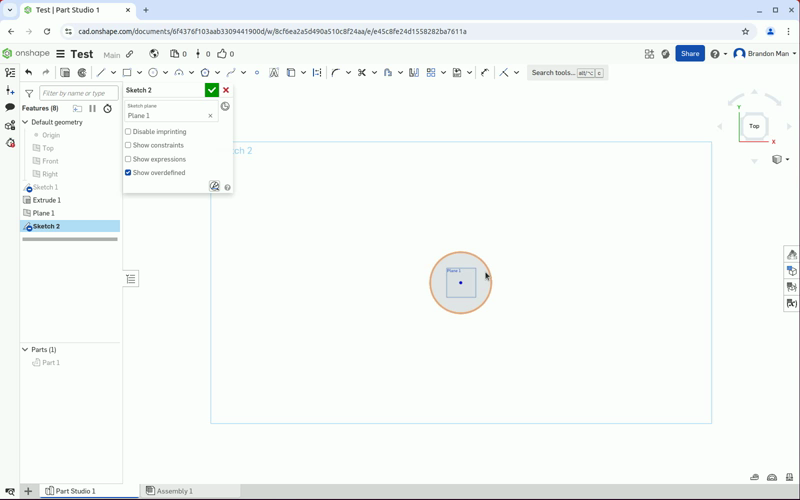
click(485, 271)
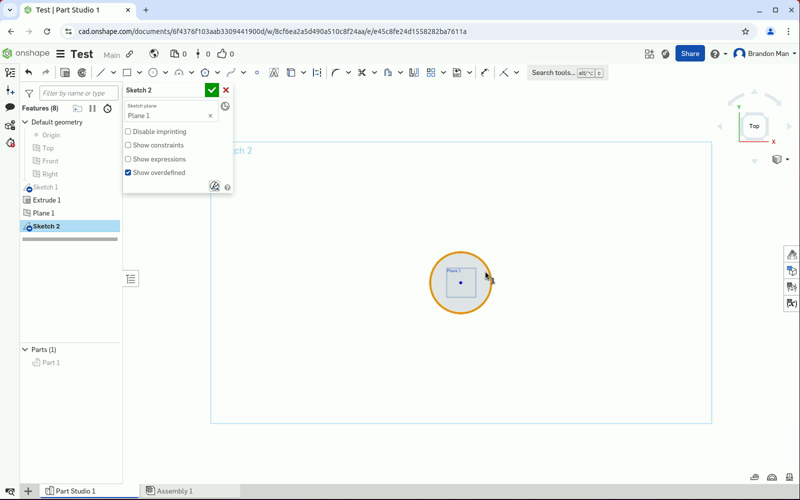
mouse_move(73, 352)
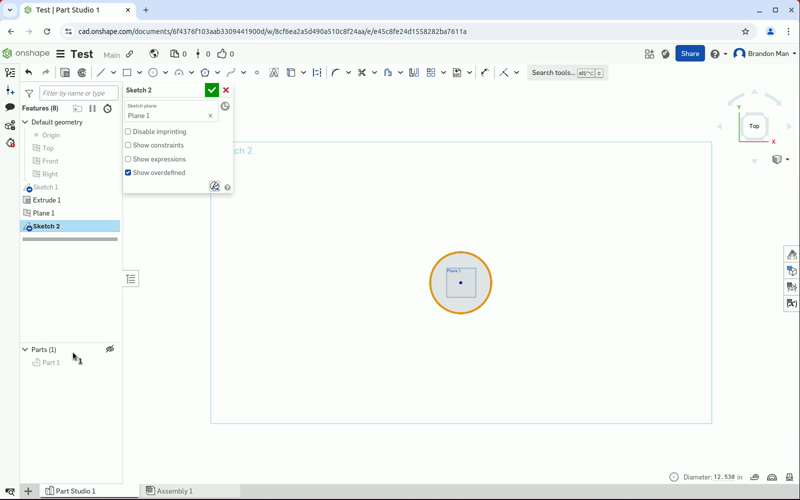
key(shift+y)
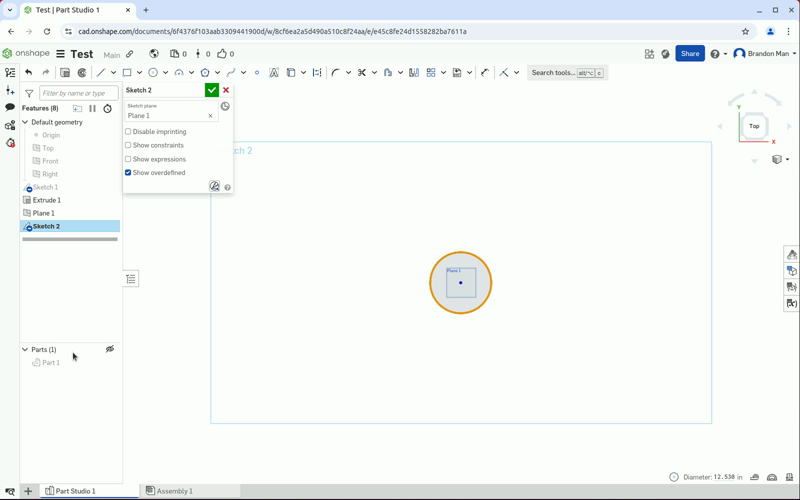
key(shift+e)
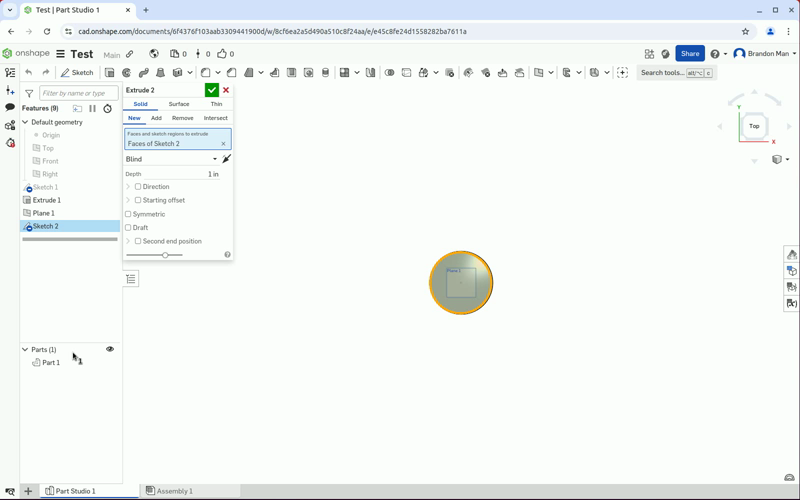
mouse_move(143, 106)
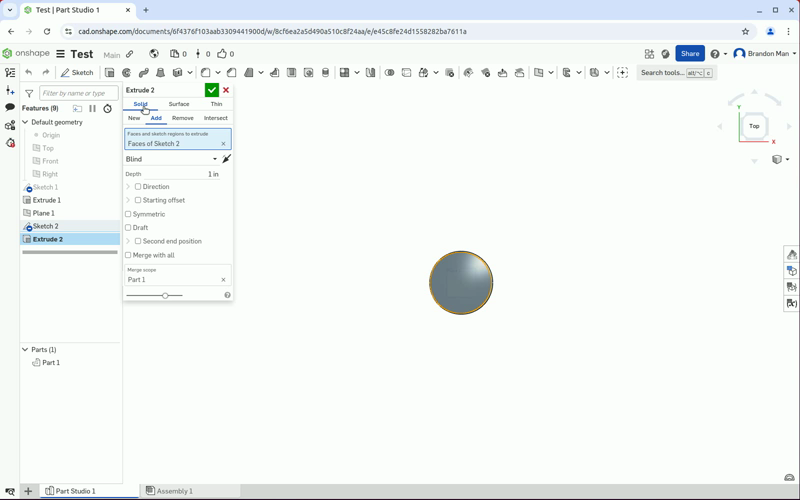
click(143, 106)
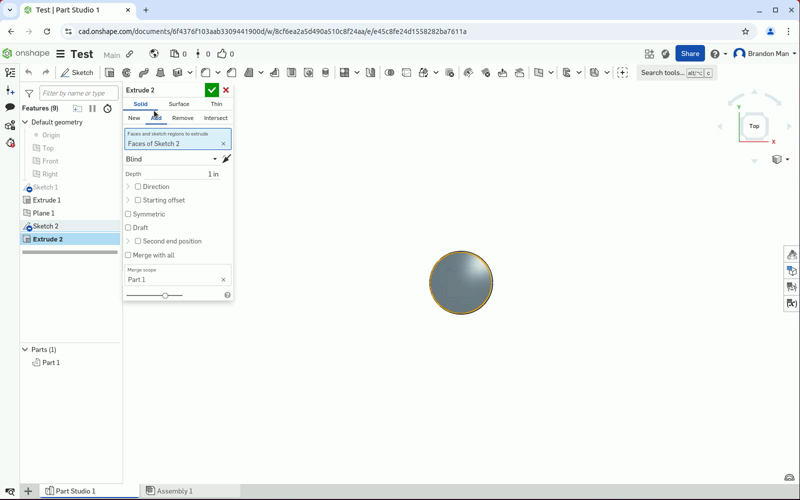
mouse_move(186, 120)
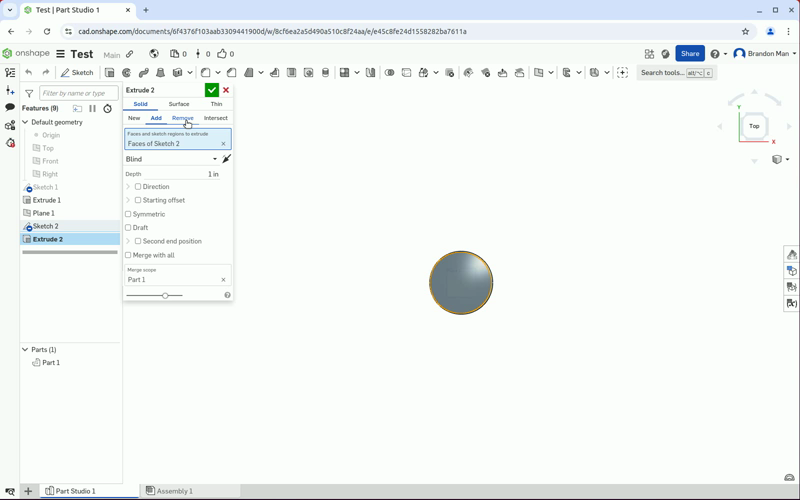
click(186, 120)
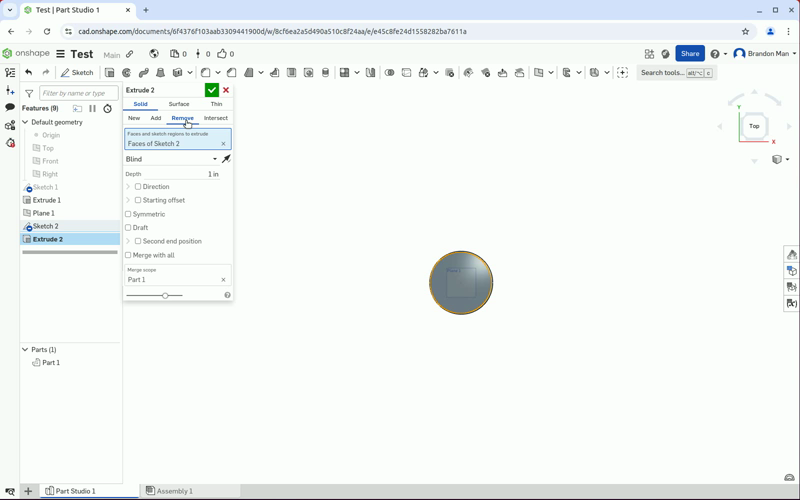
key(tab, 4)
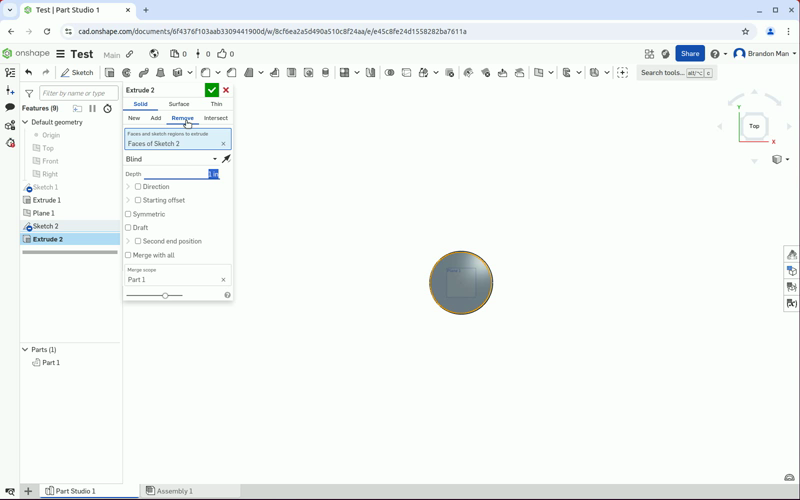
text(23.108)
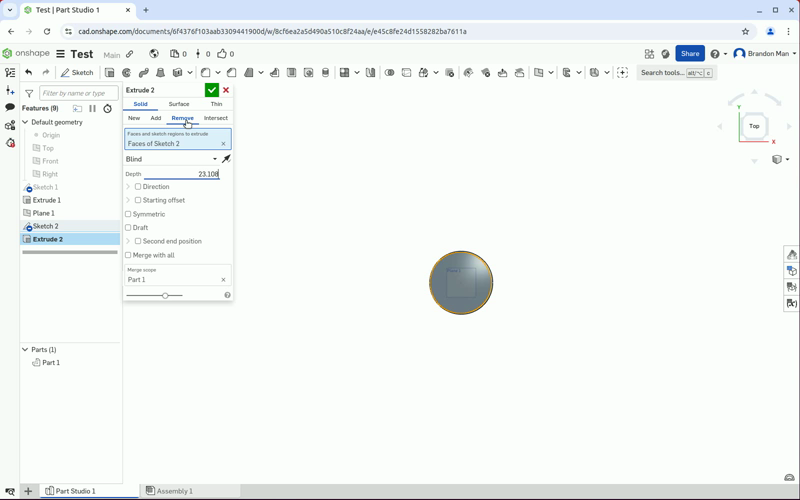
key(tab, 6)
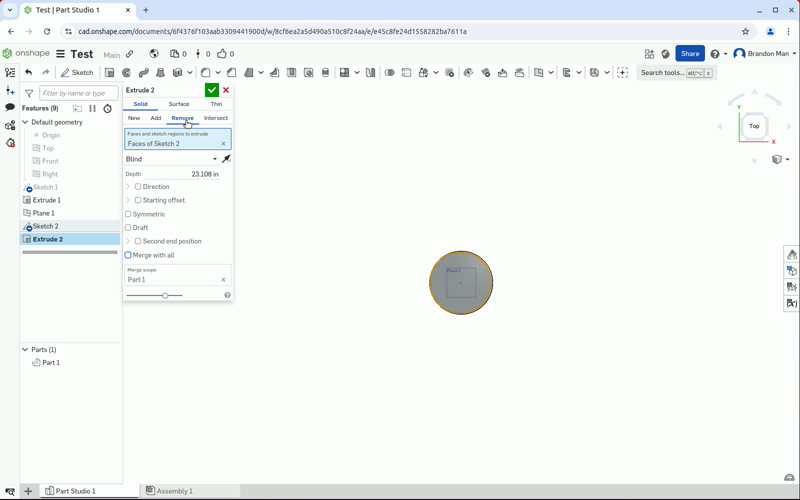
key(space)
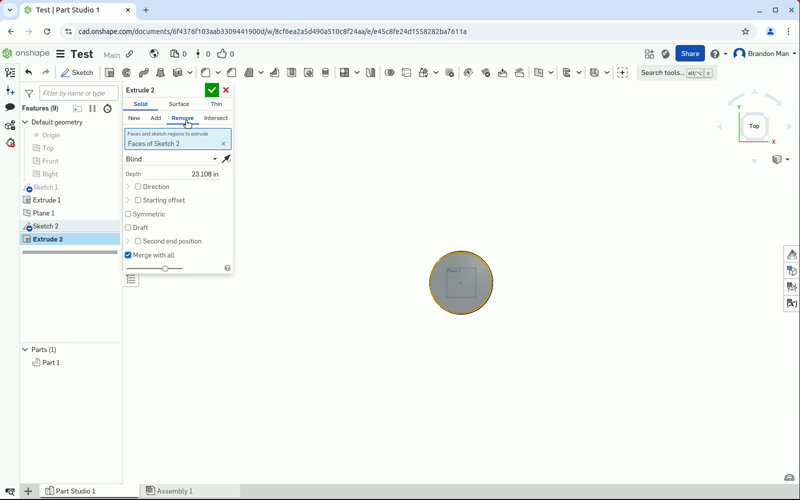
key(enter)
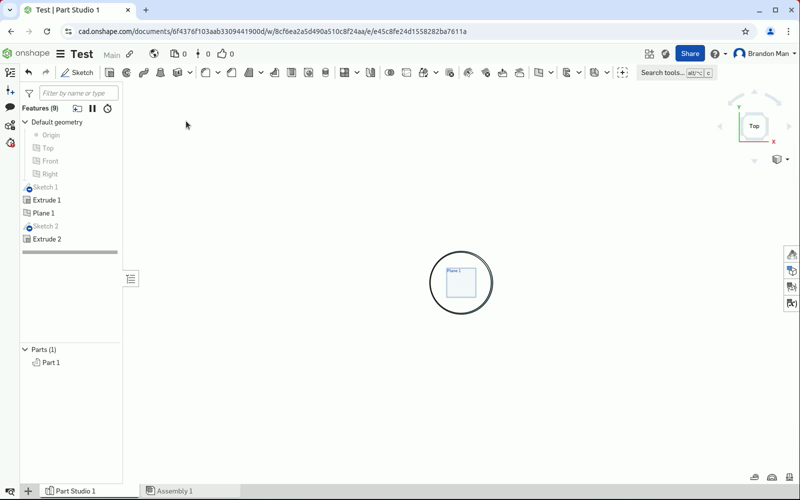
key(shift+h)
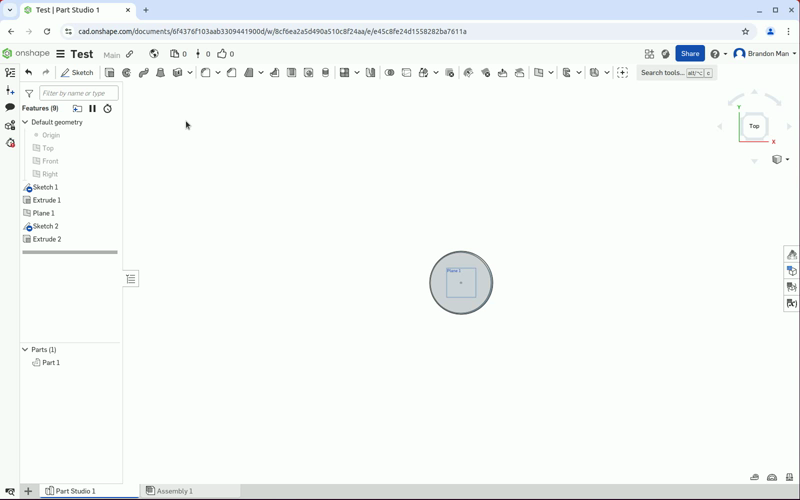
key(shift+h)
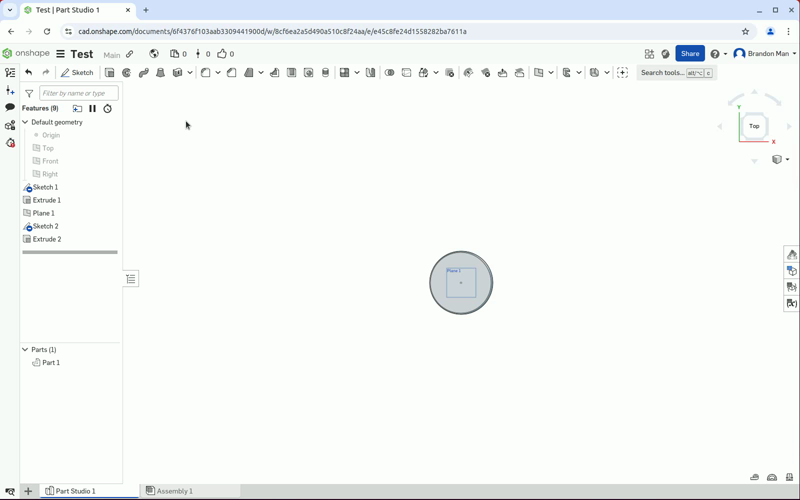
key(shift+7)
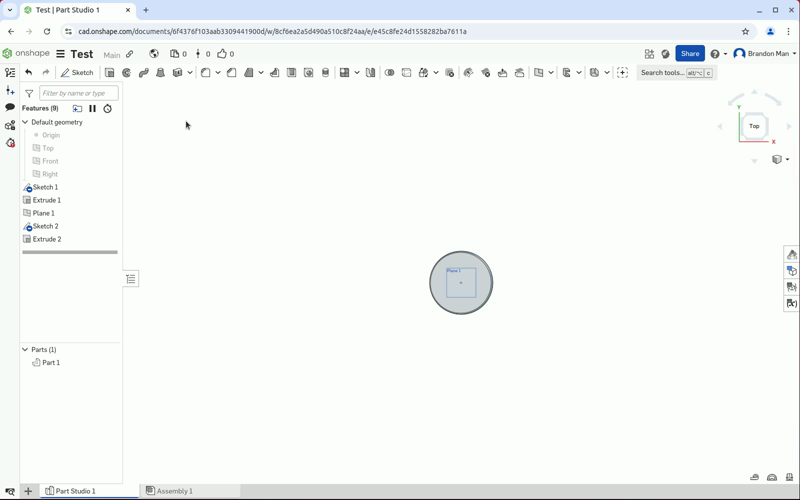
key(up, 3)
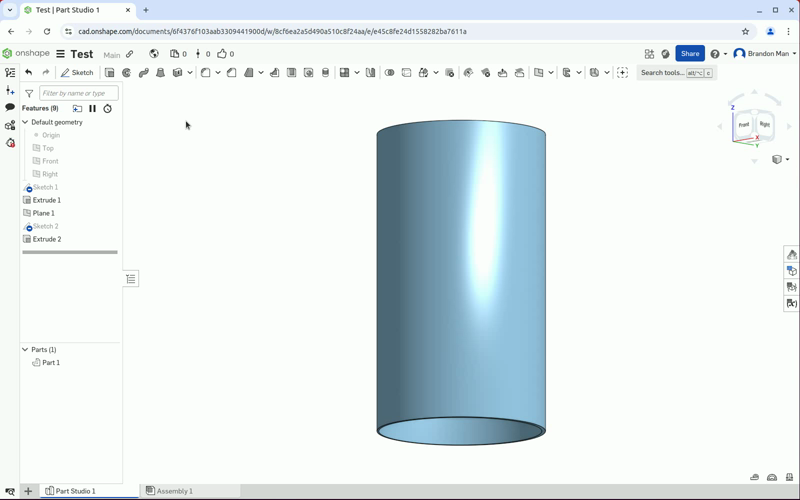
key(left, 3)
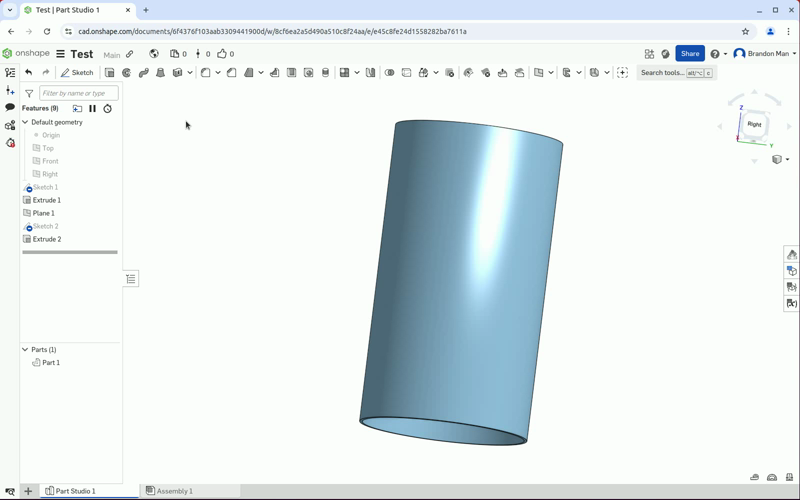
key(right, 3)
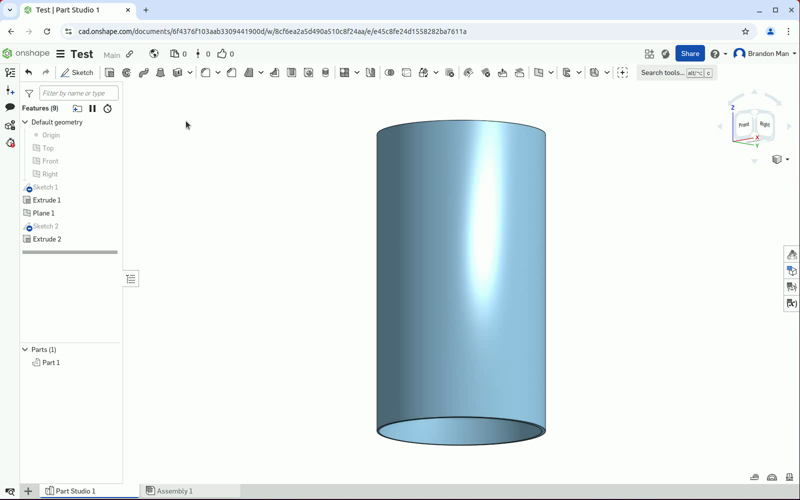
key(down, 3)
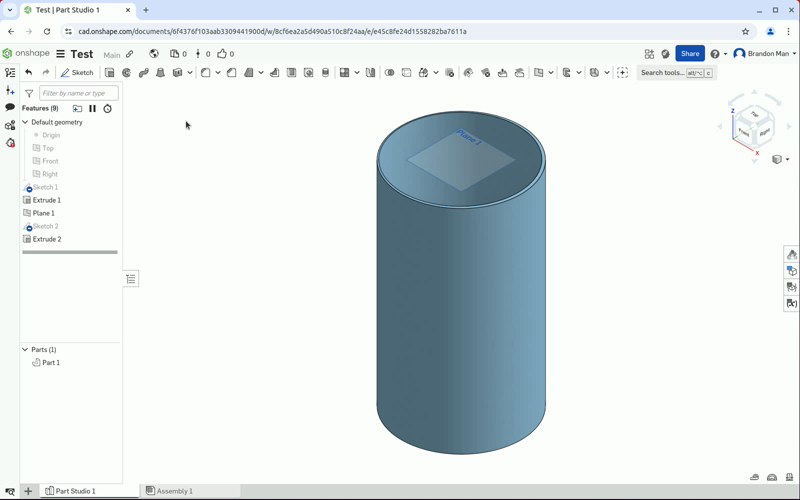
mouse_move(73, 189)
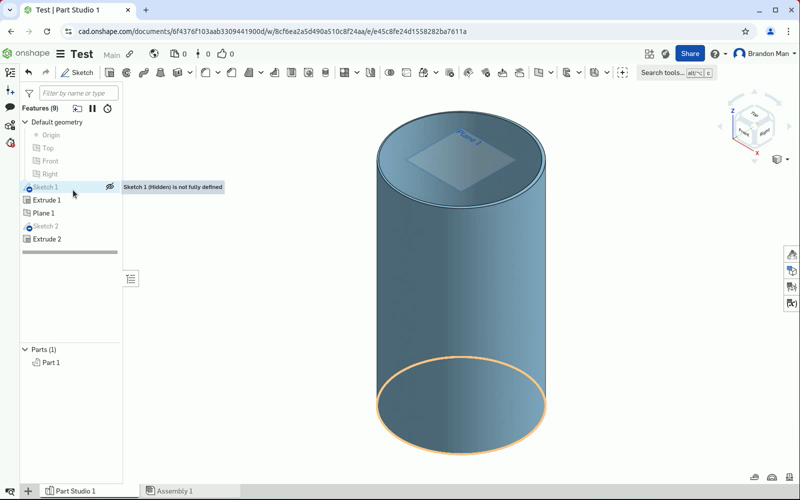
click(73, 189)